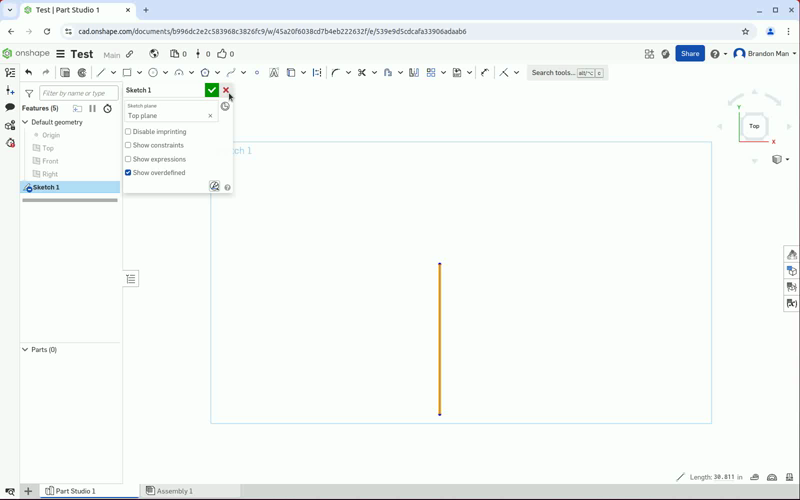
key(shift+h)
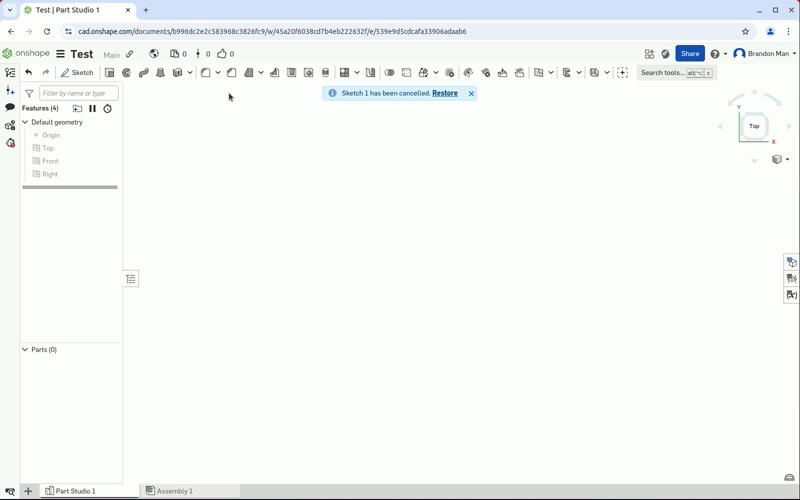
mouse_move(73, 352)
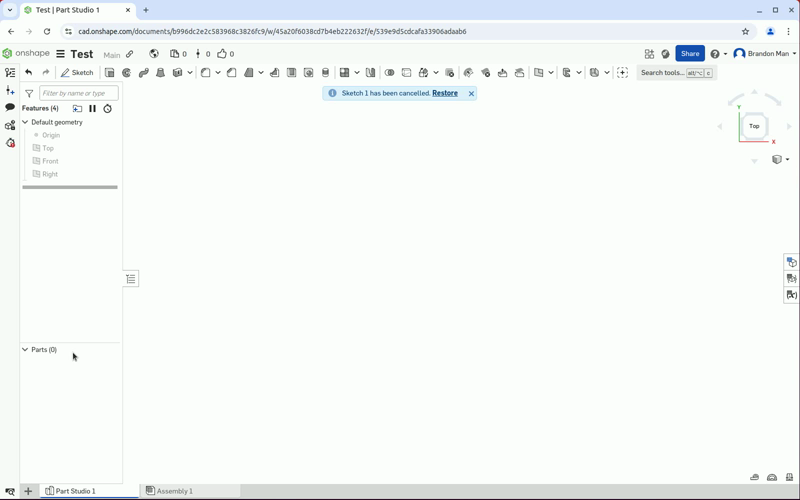
key(y)
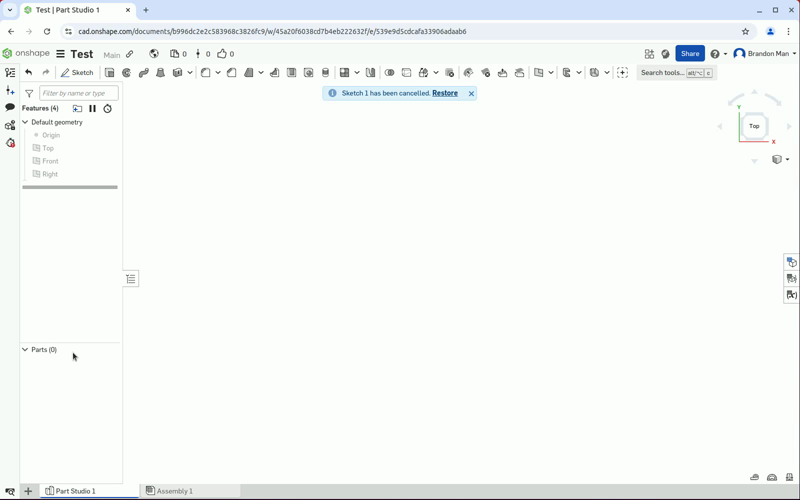
key(shift+p)
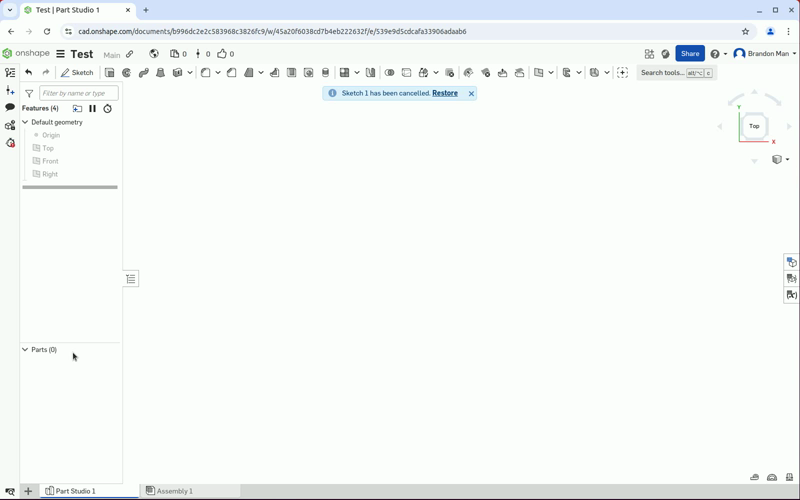
key(space)
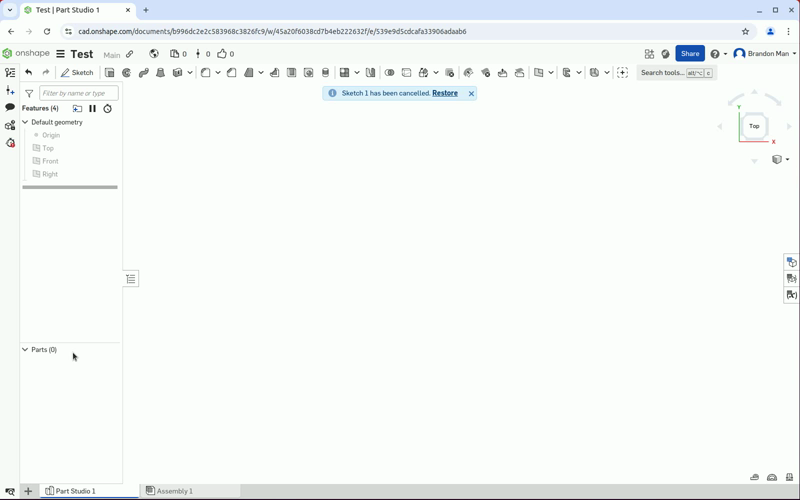
key_down(shift)
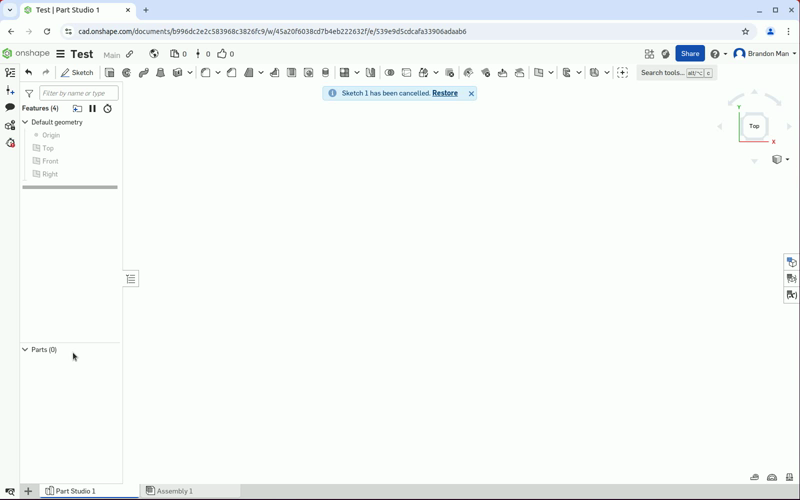
key(up)
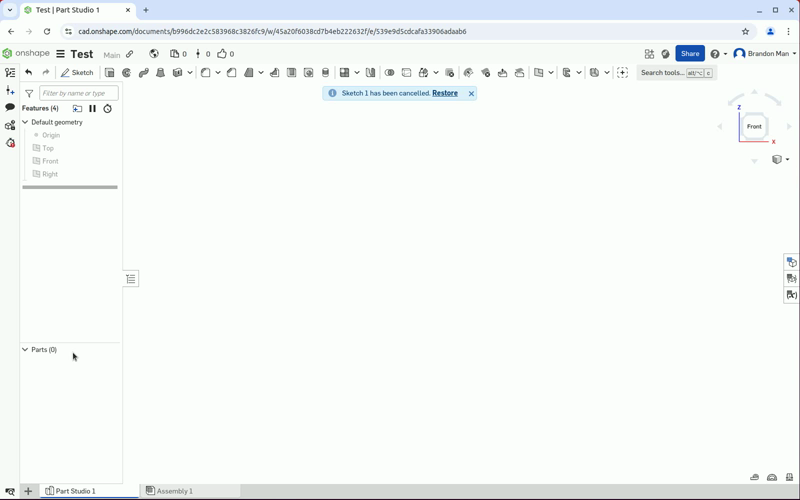
key_up(shift)
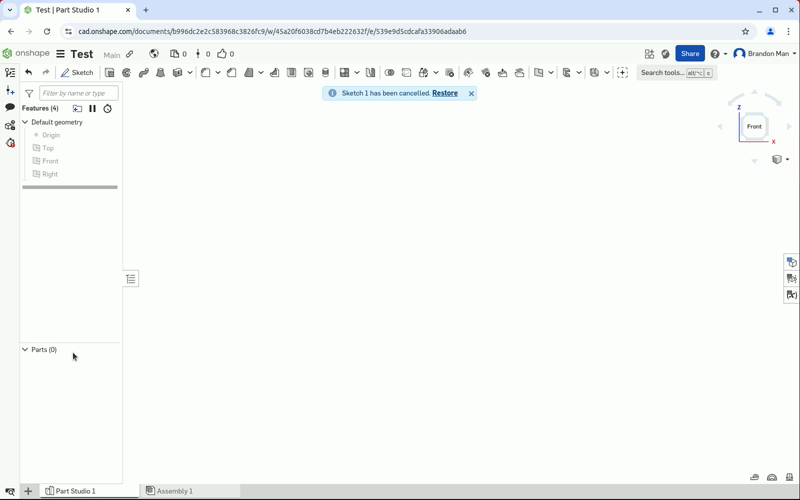
mouse_move(73, 352)
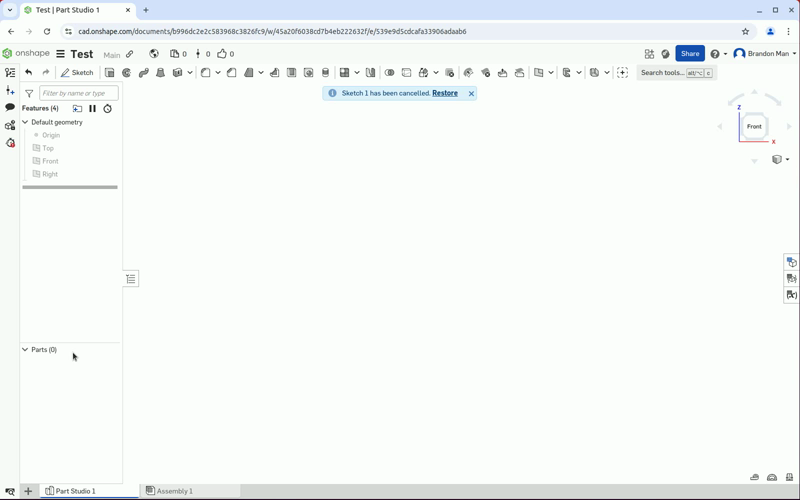
key(shift+y)
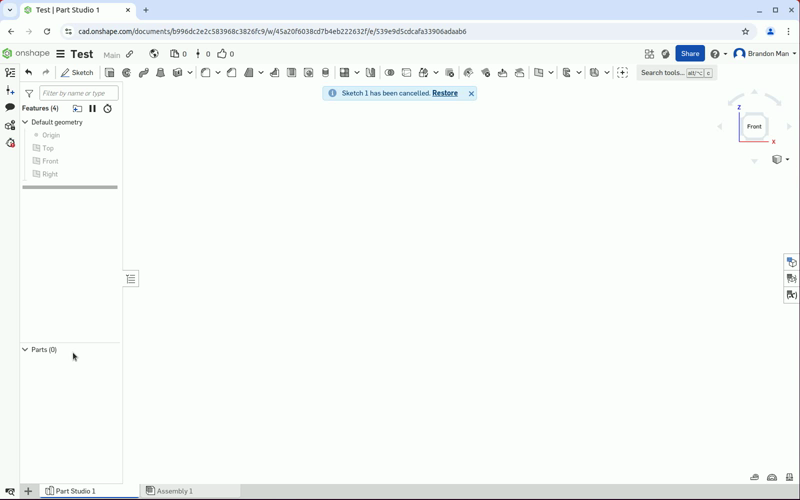
key(shift+s)
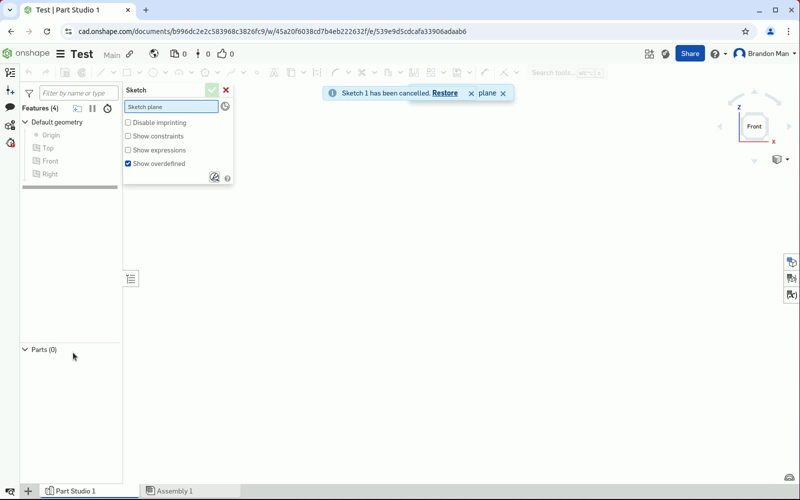
mouse_move(73, 163)
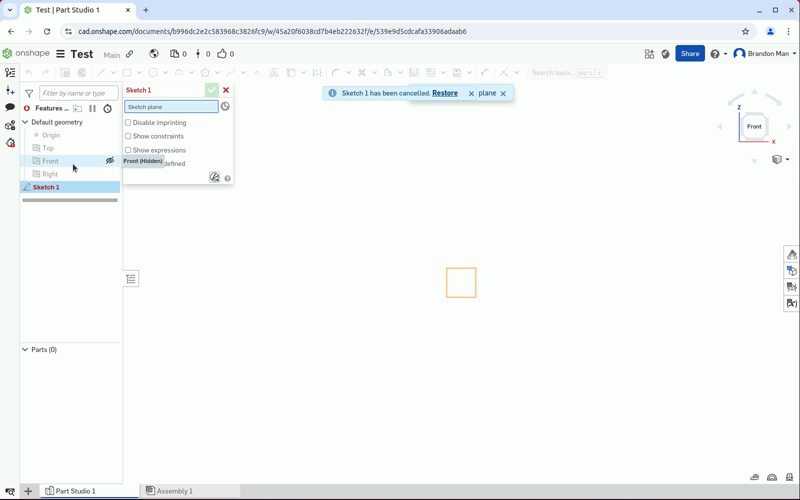
click(73, 163)
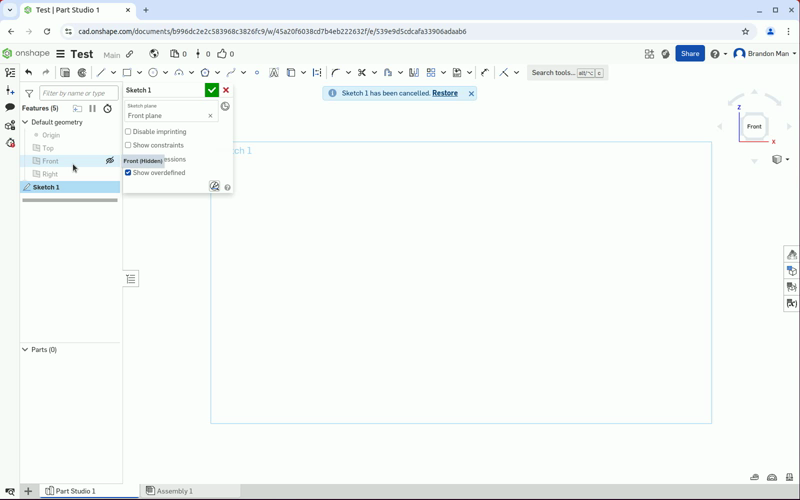
mouse_move(73, 352)
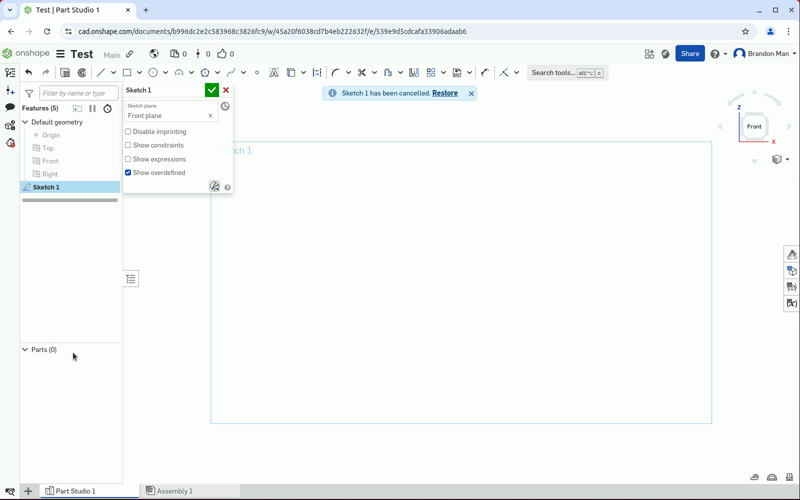
key(y)
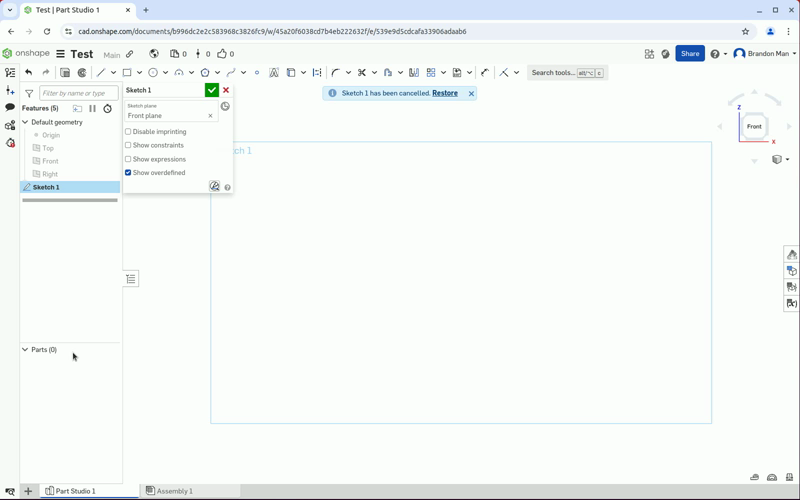
key(c)
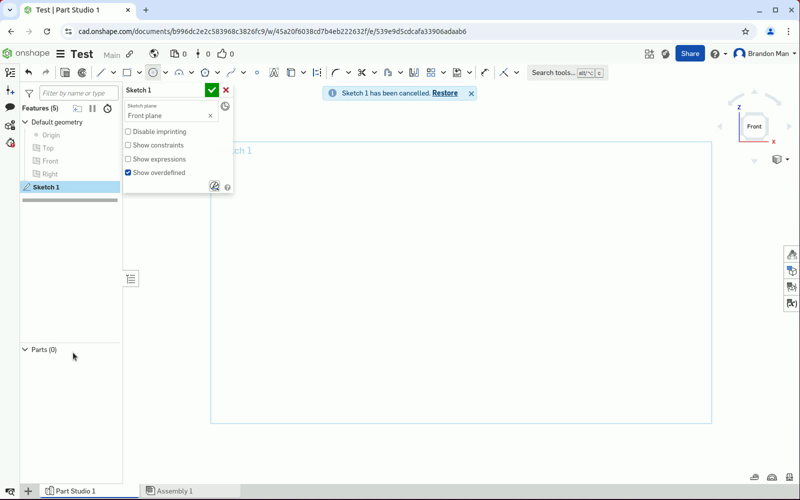
key_down(shift)
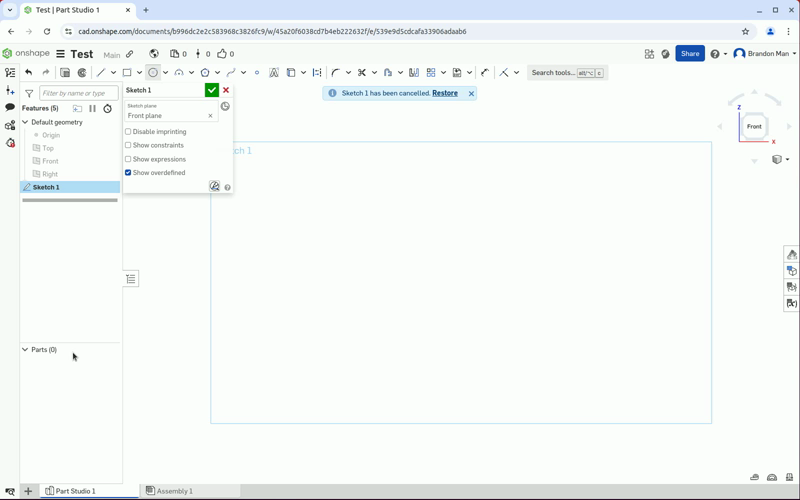
mouse_move(460, 281)
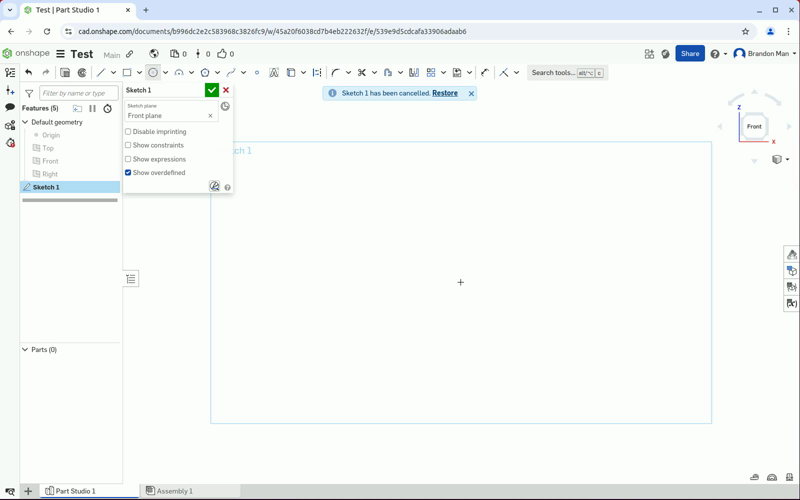
click(460, 281)
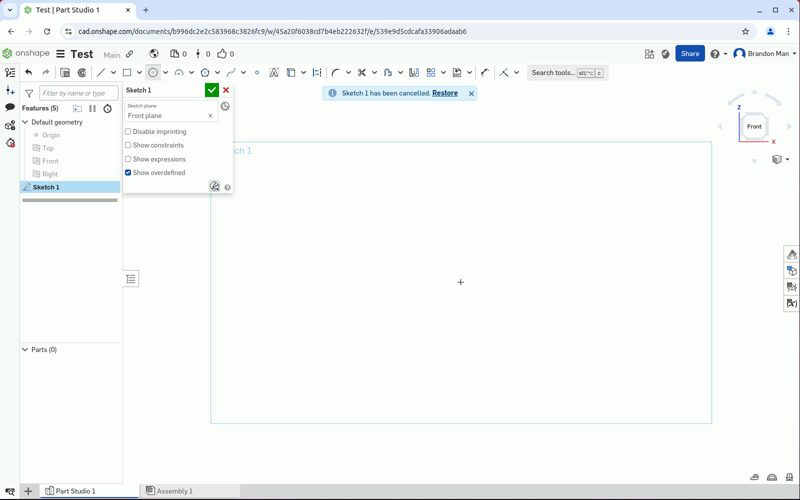
key_up(shift)
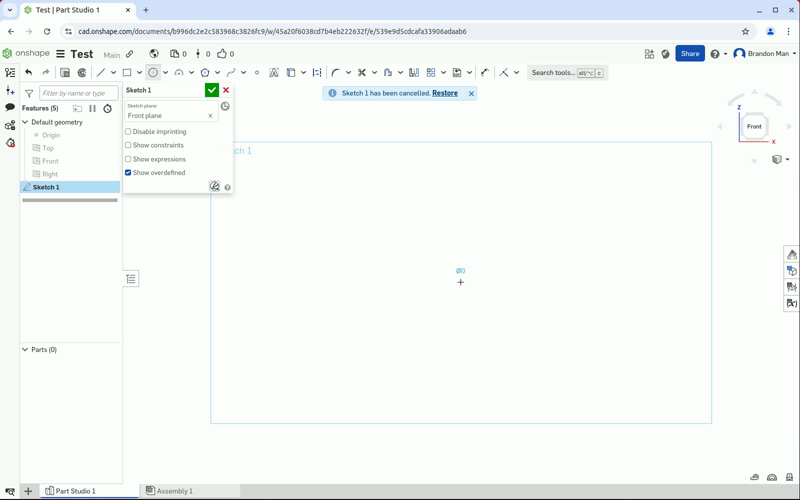
mouse_move(572, 281)
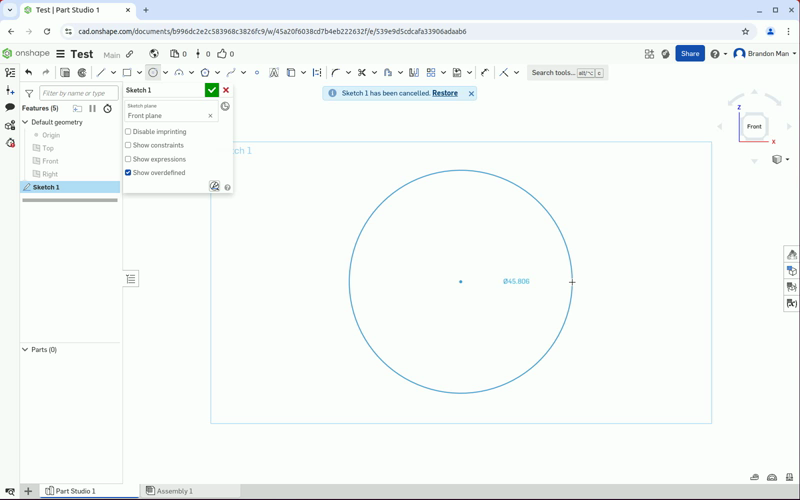
click(572, 281)
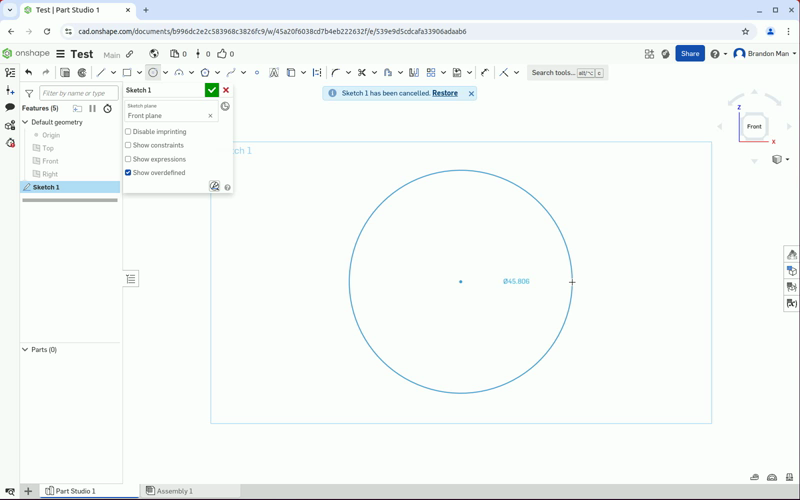
key(esc)
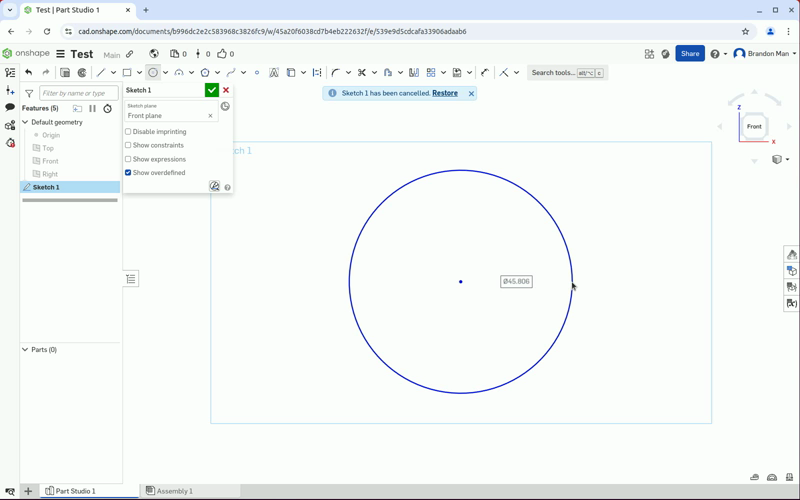
mouse_move(507, 218)
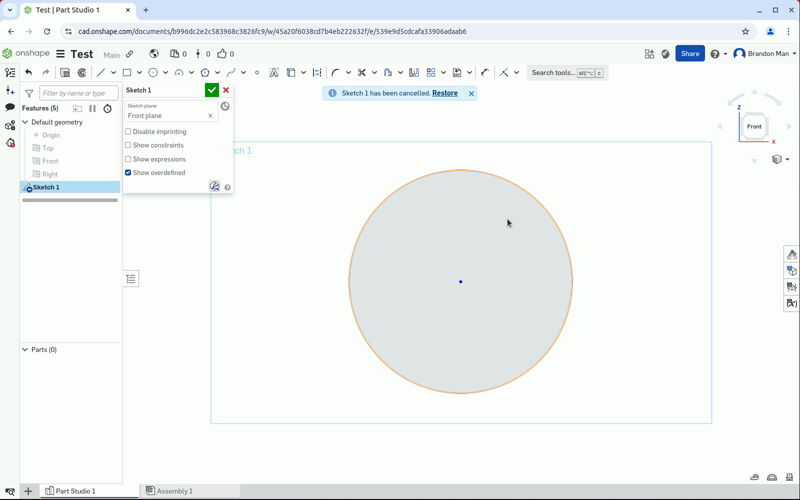
click(507, 218)
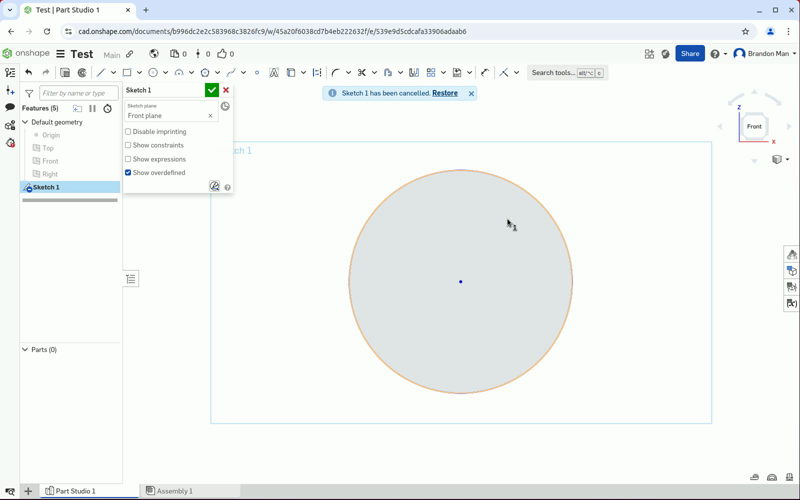
mouse_move(73, 352)
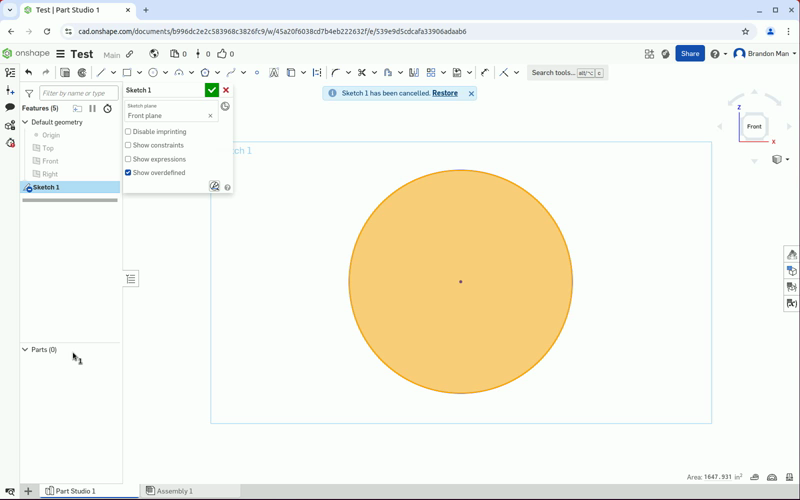
key(shift+y)
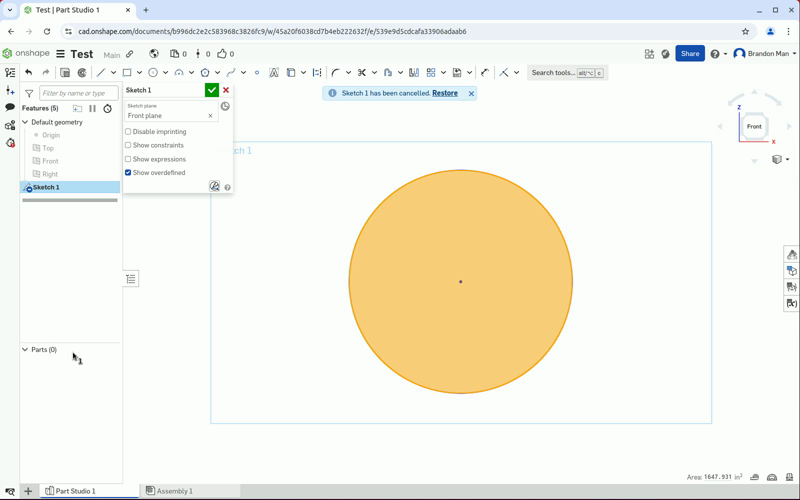
key(shift+e)
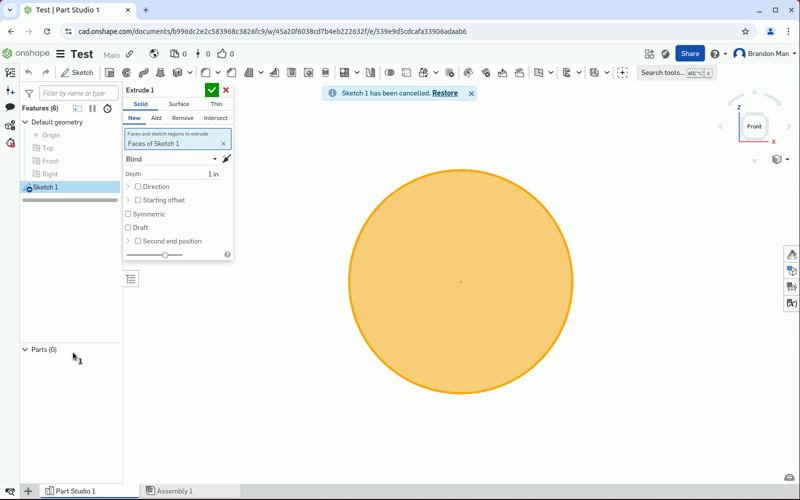
mouse_move(143, 106)
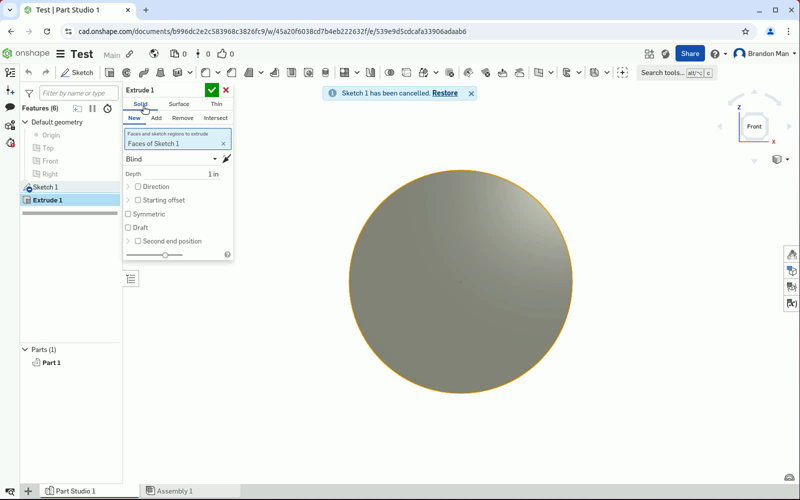
click(143, 106)
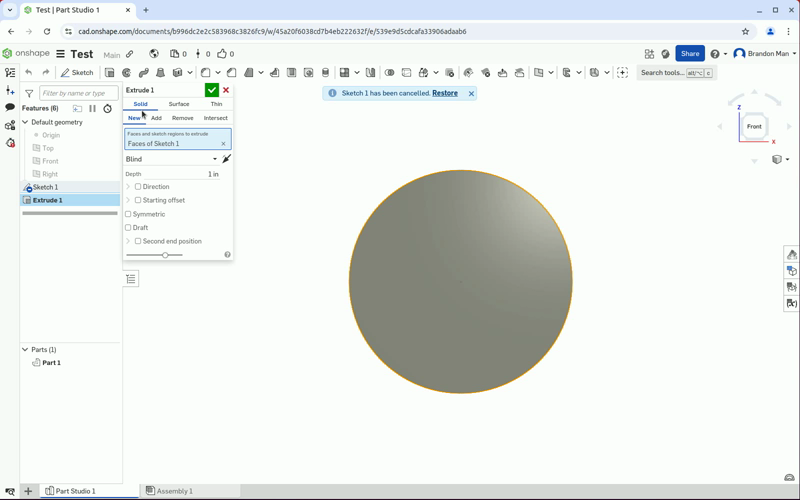
mouse_move(137, 120)
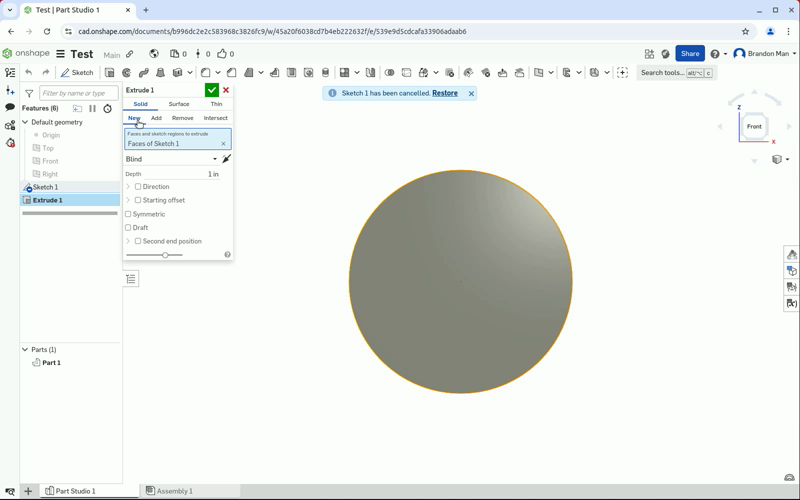
click(137, 120)
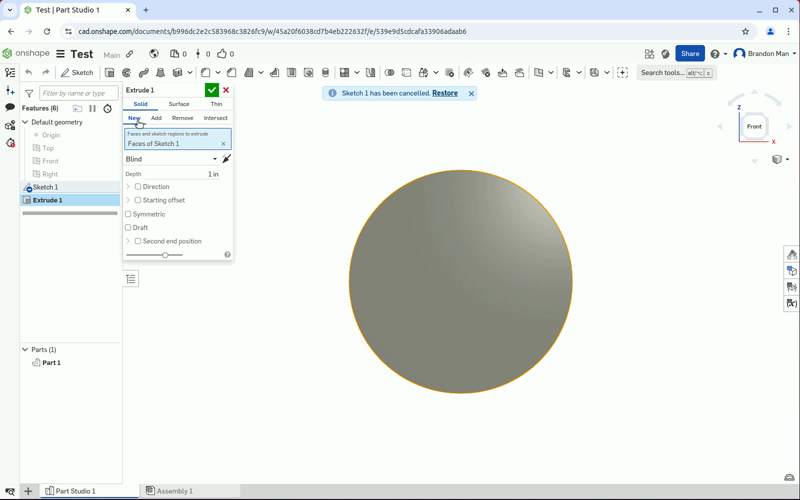
key(tab, 4)
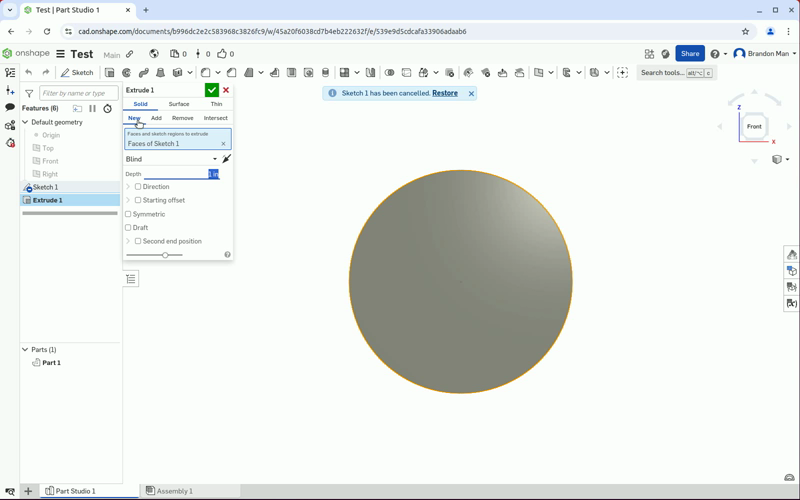
text(5.777)
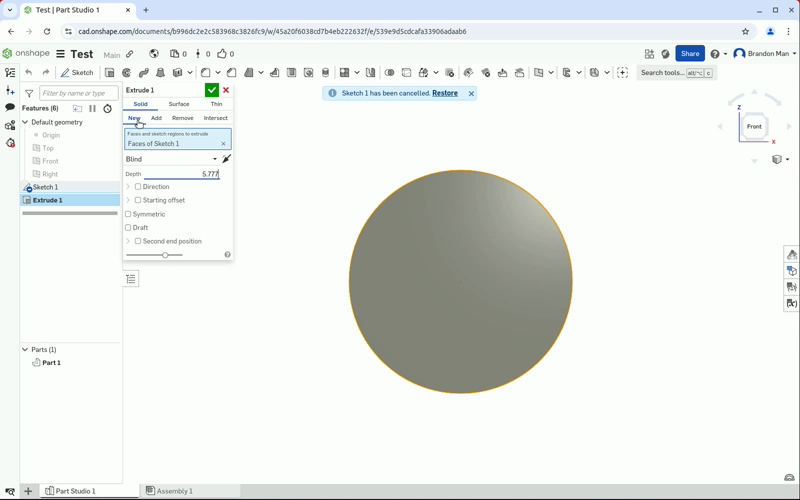
key(enter)
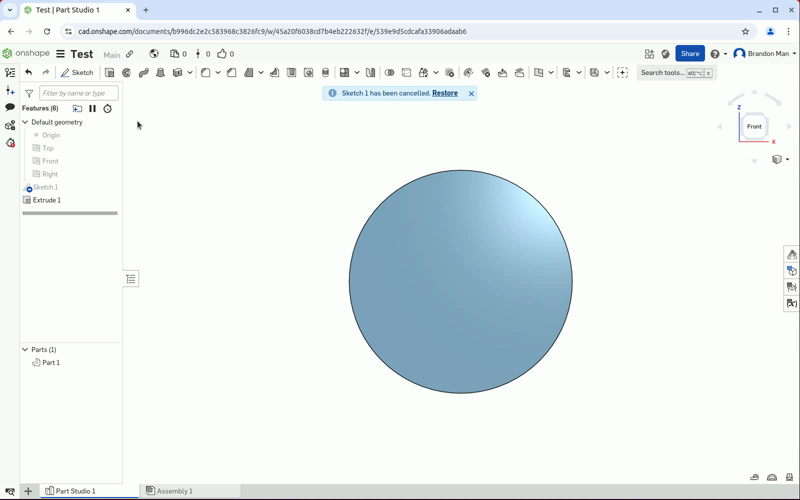
key(shift+h)
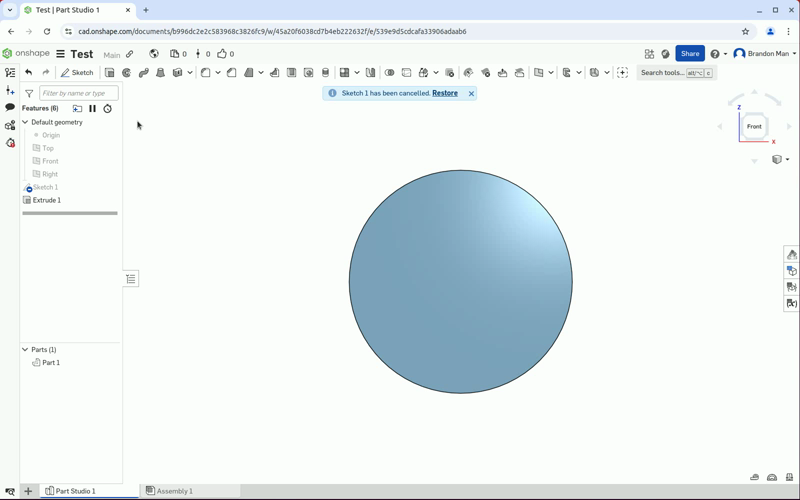
key(shift+h)
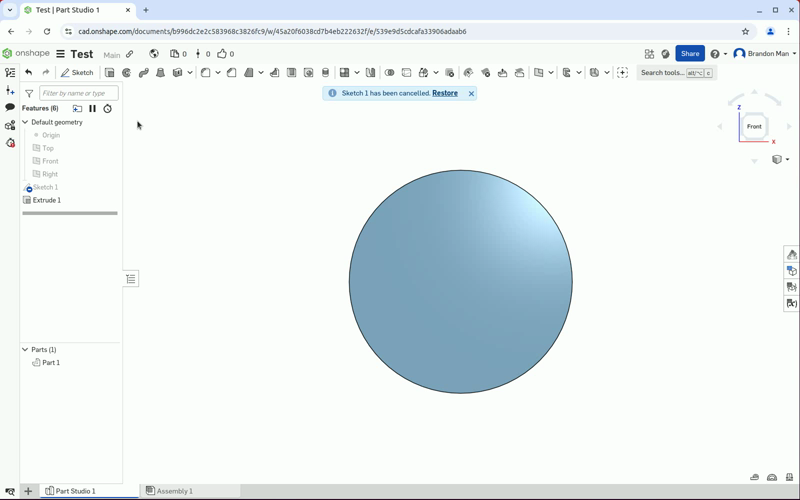
mouse_move(73, 189)
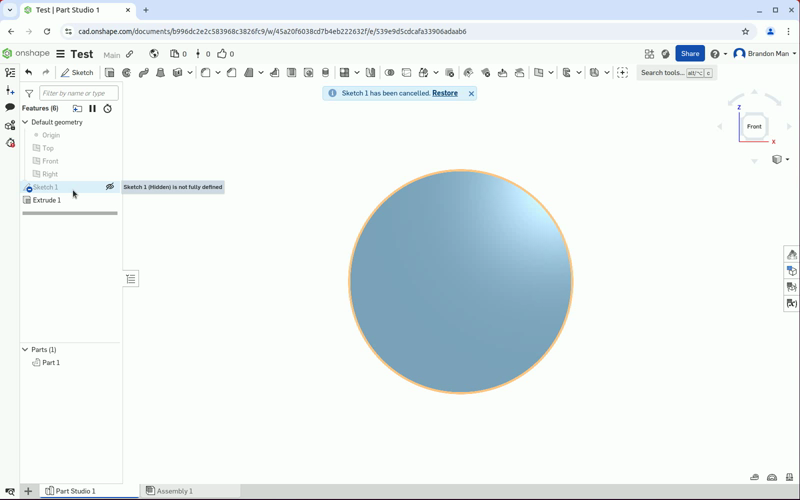
click(73, 189)
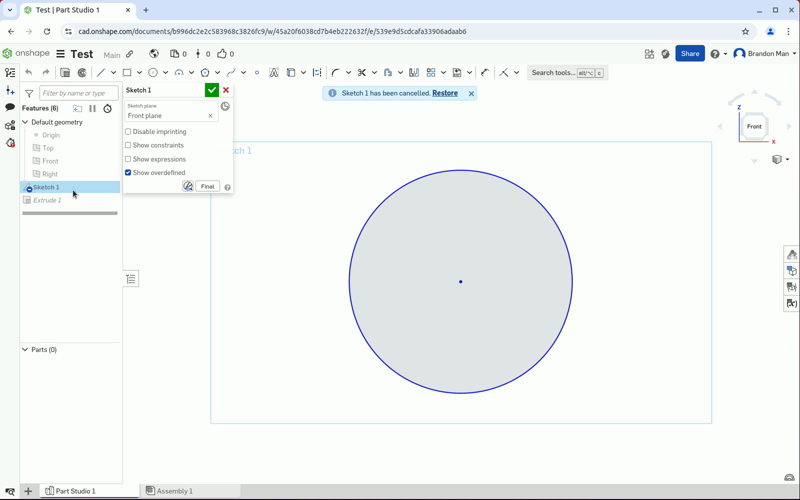
mouse_move(229, 92)
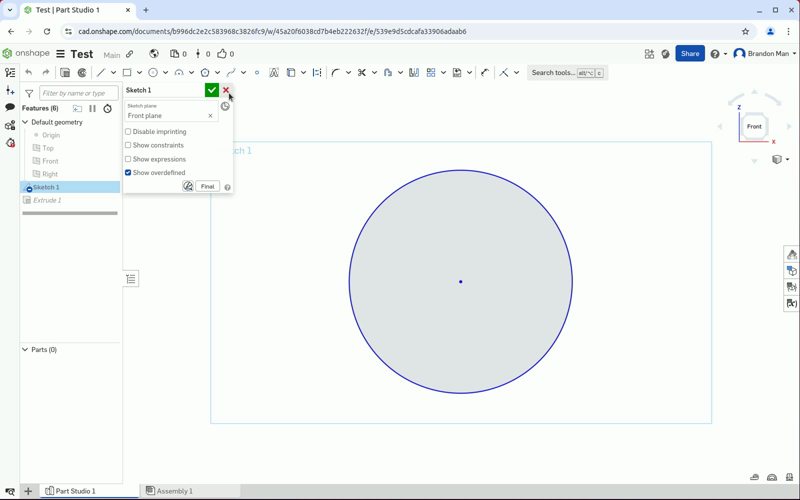
click(229, 92)
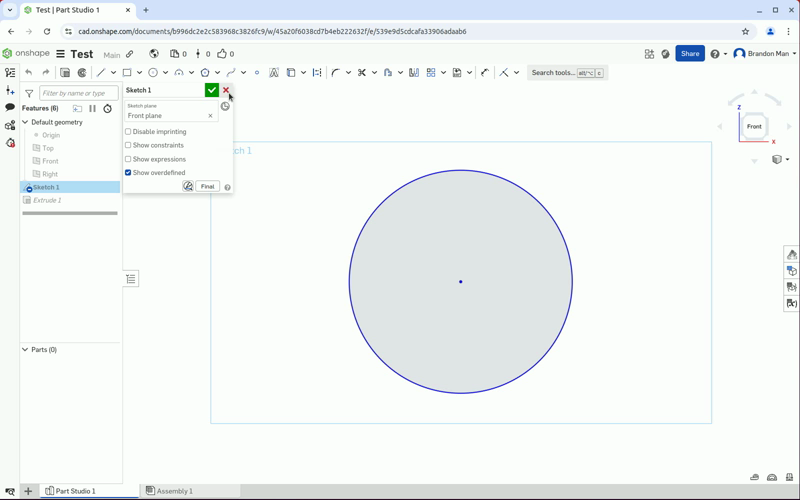
key(shift+s)
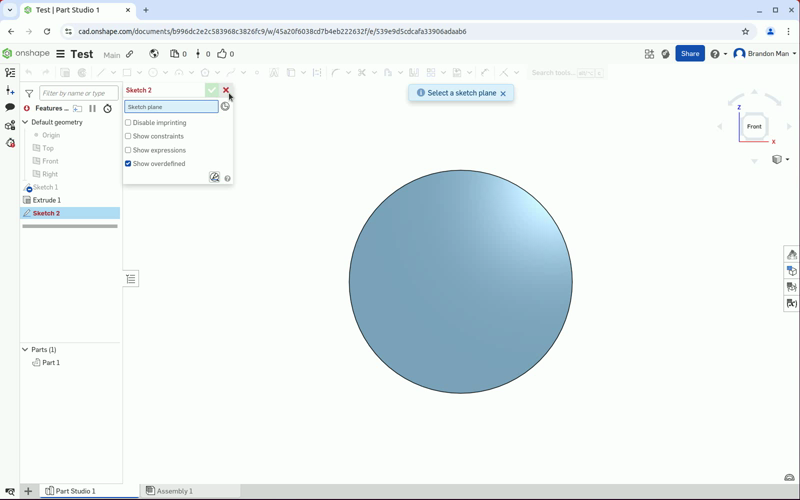
mouse_move(73, 163)
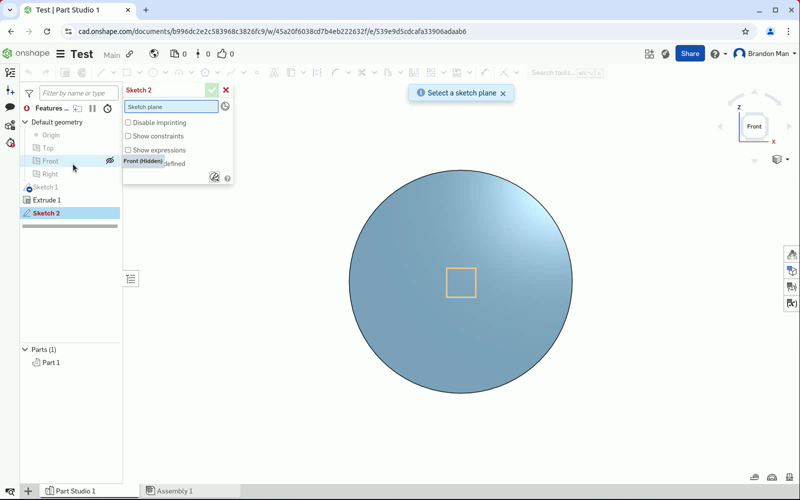
click(73, 163)
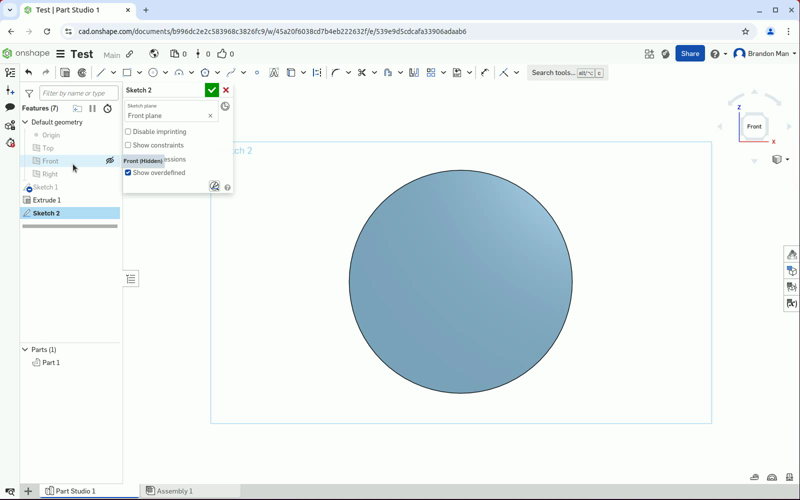
mouse_move(73, 352)
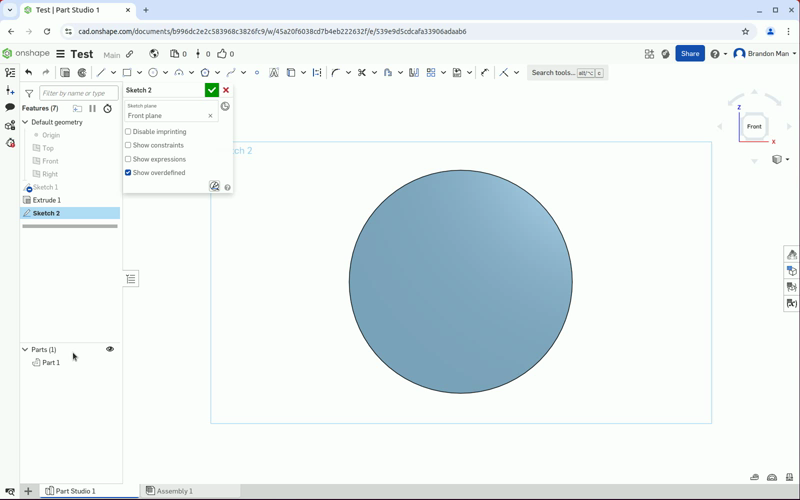
key(y)
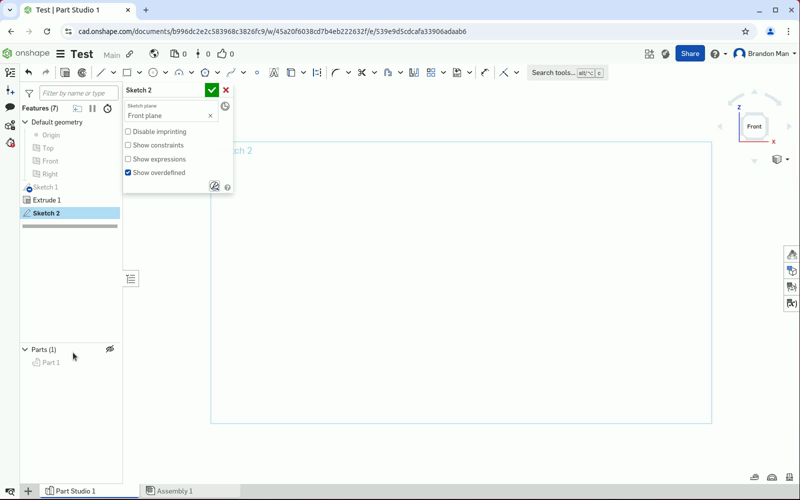
key(c)
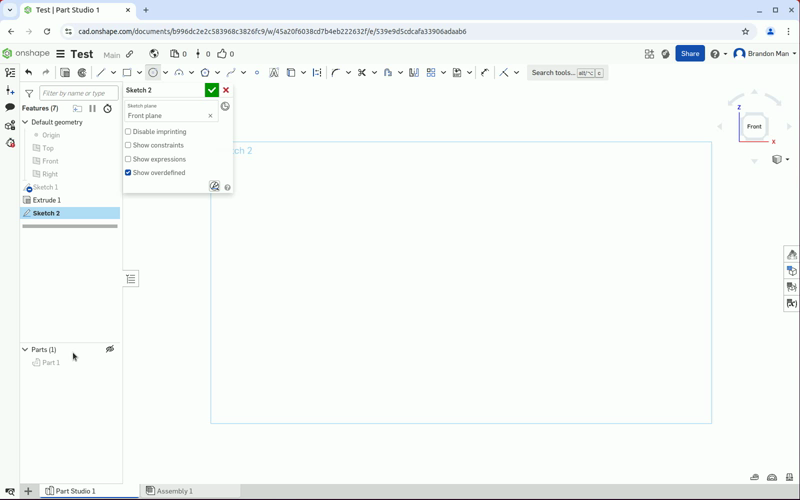
key_down(shift)
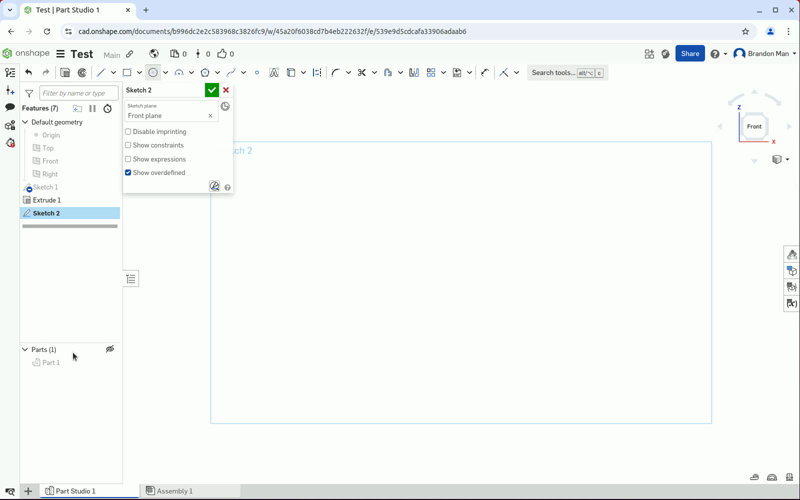
mouse_move(460, 281)
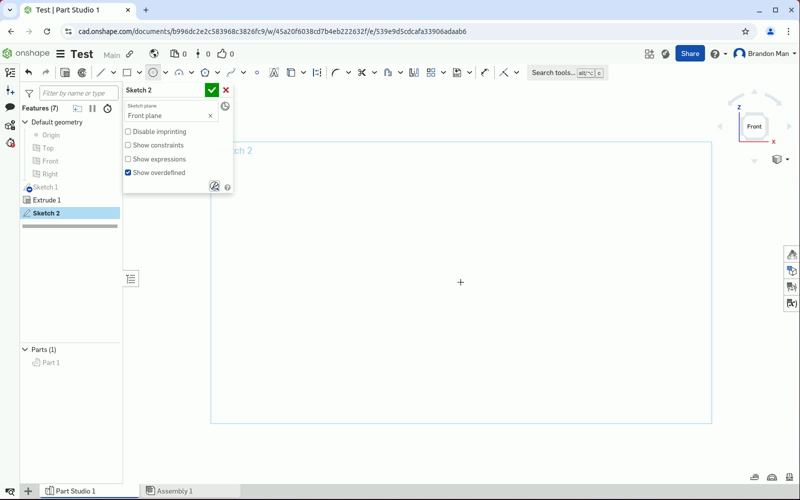
click(460, 281)
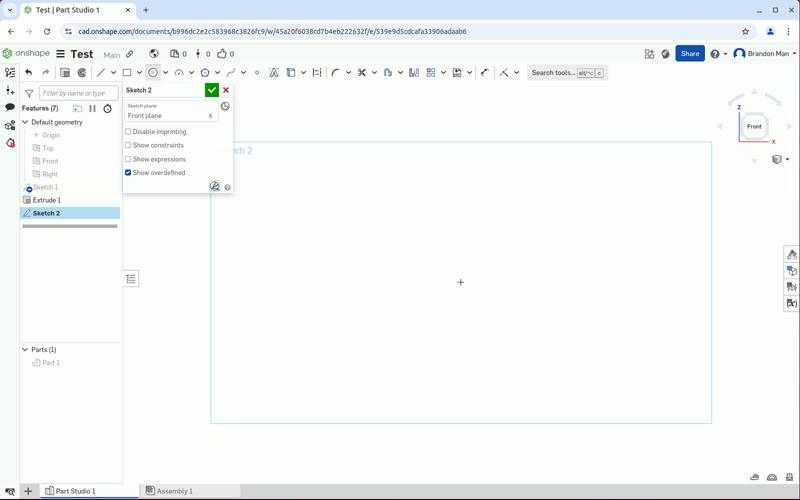
key_up(shift)
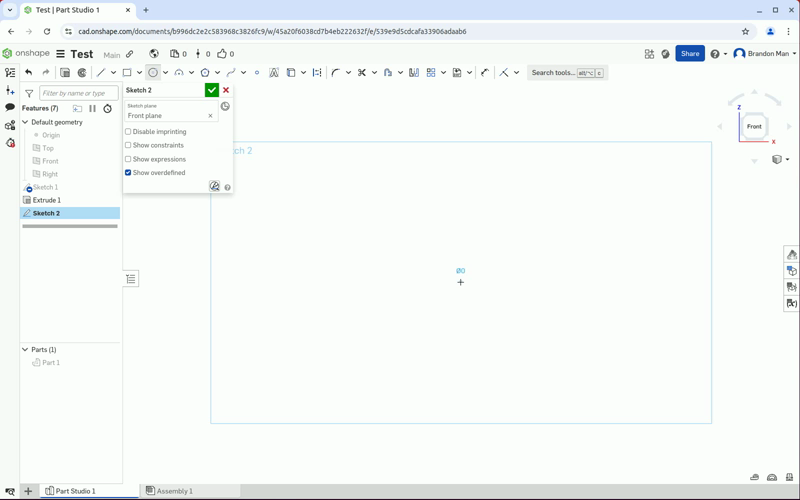
mouse_move(572, 281)
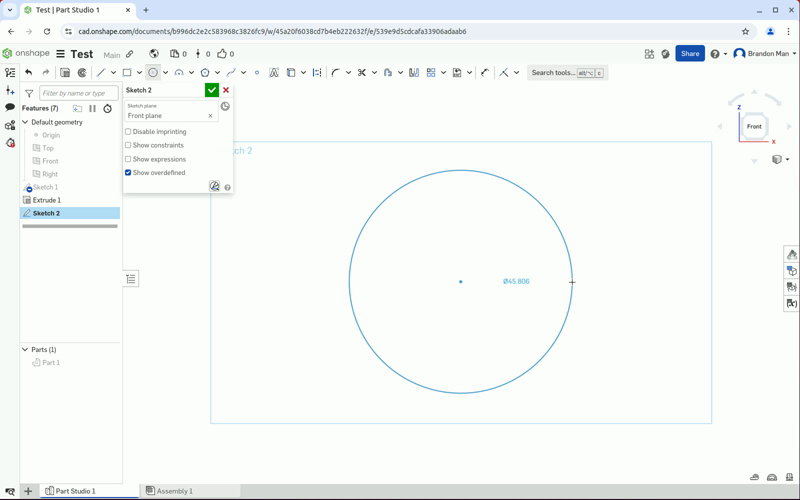
click(572, 281)
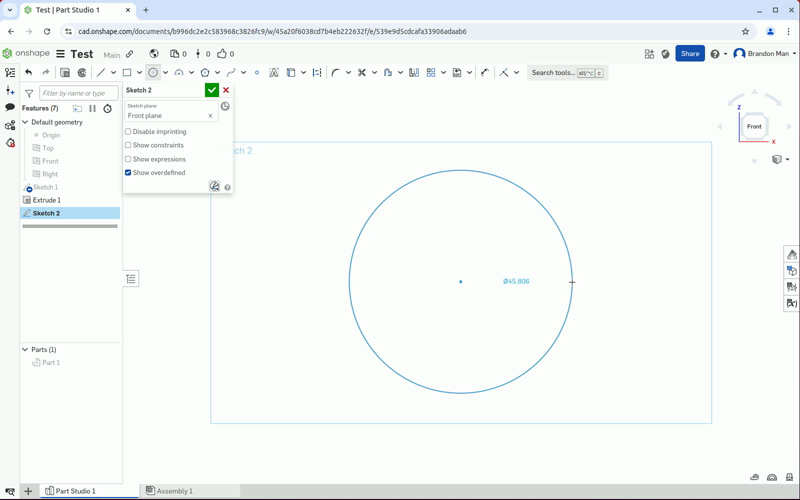
key(esc)
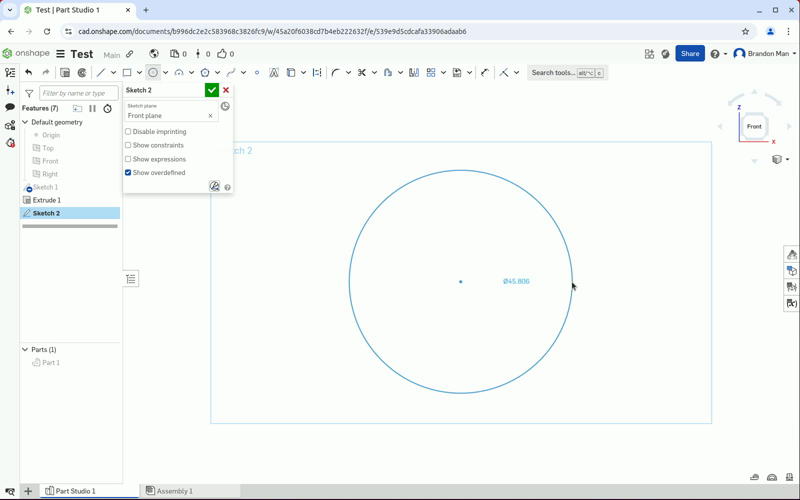
mouse_move(447, 274)
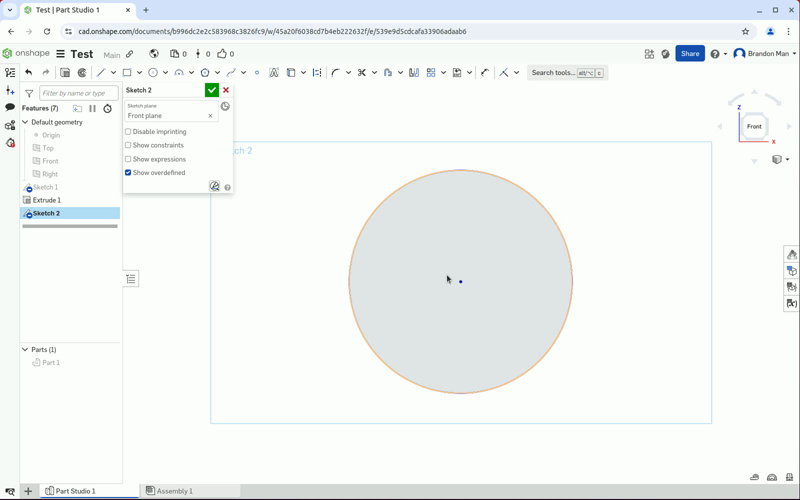
click(447, 274)
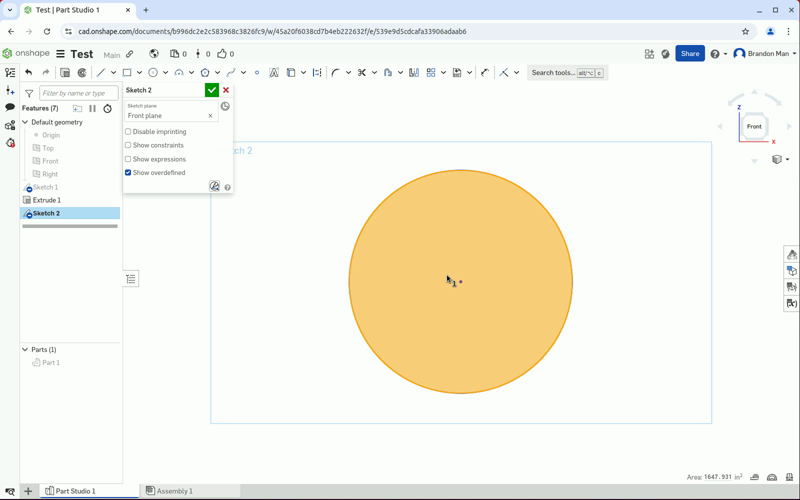
mouse_move(73, 352)
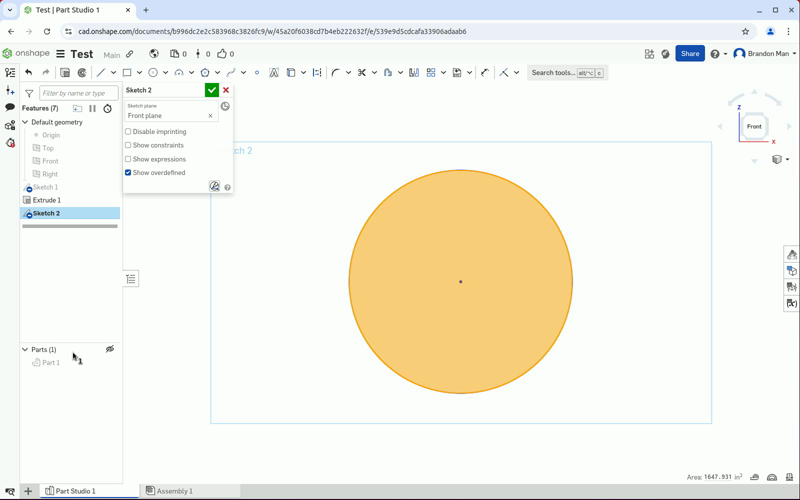
key(shift+y)
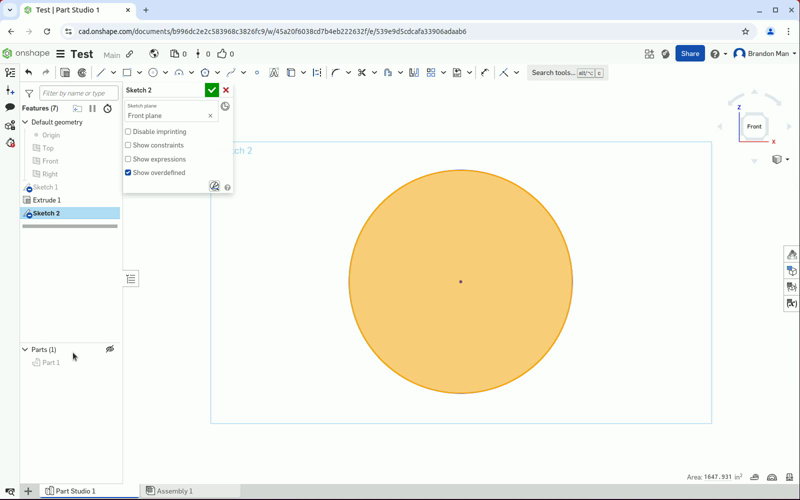
key(shift+e)
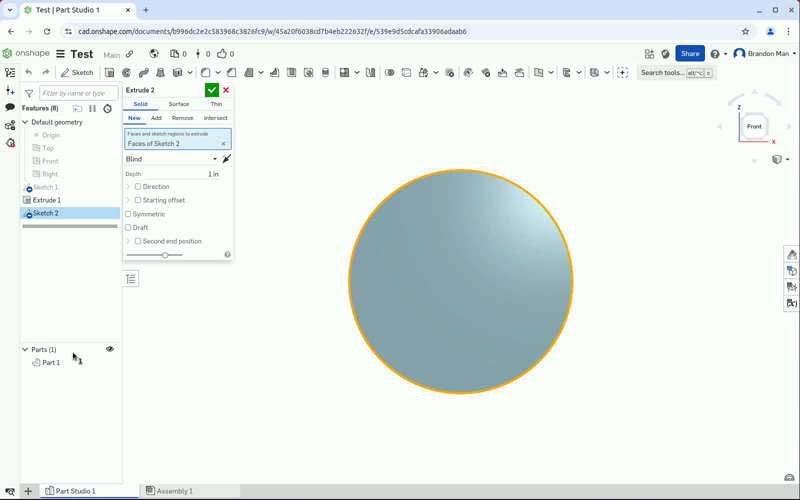
mouse_move(143, 106)
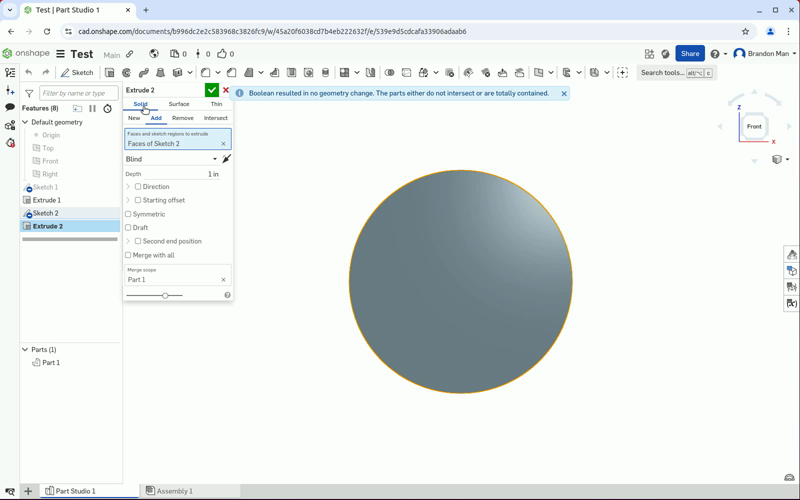
click(143, 106)
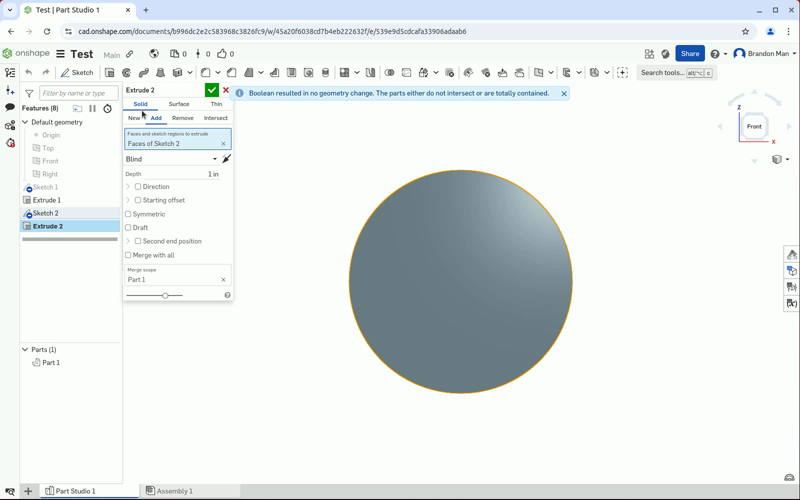
mouse_move(137, 120)
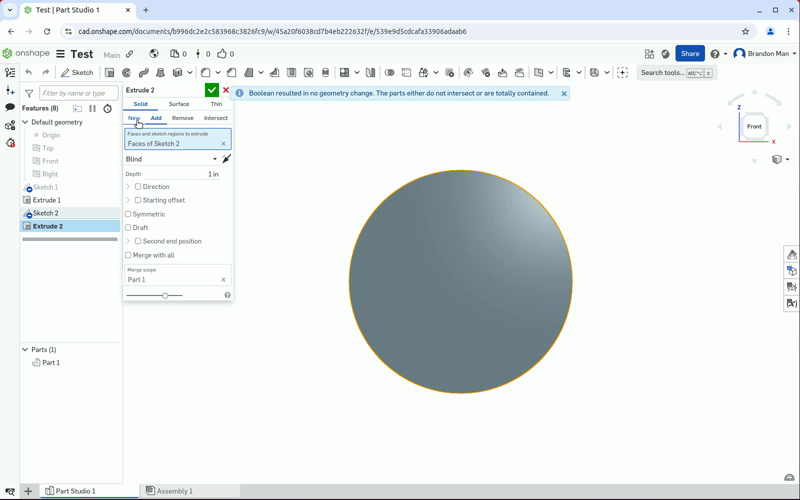
click(137, 120)
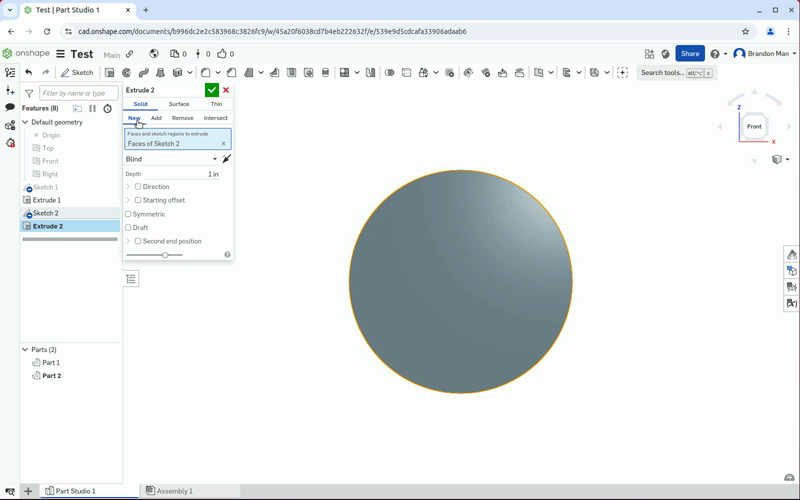
key(tab, 4)
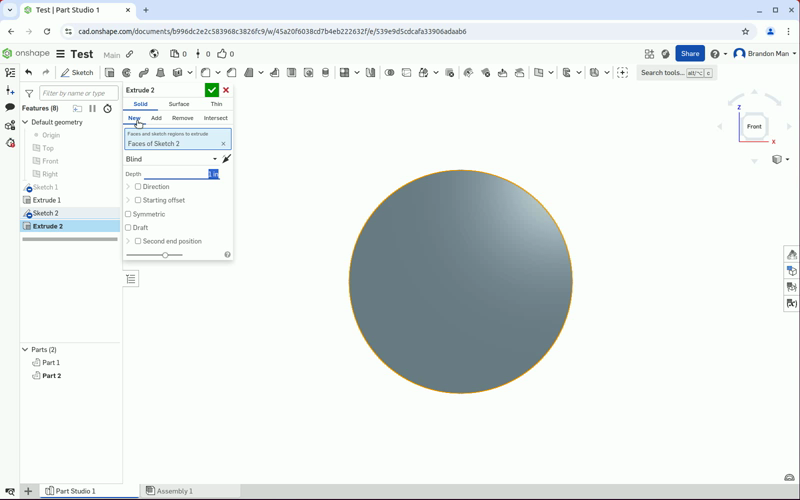
text(5.777)
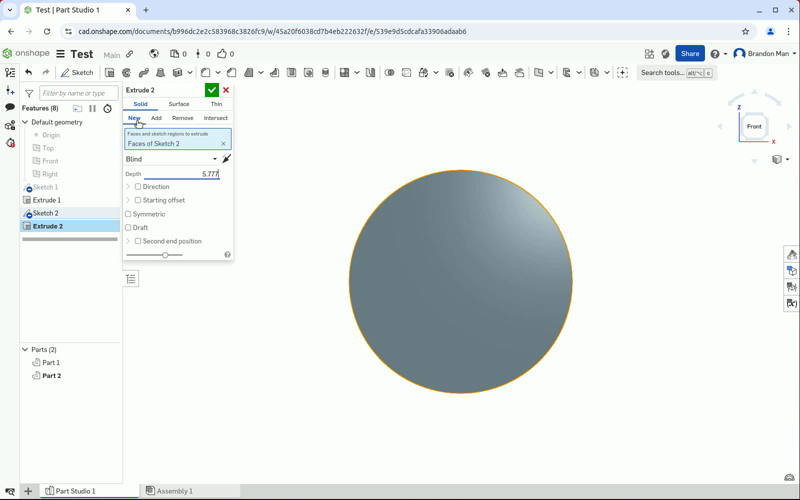
key(enter)
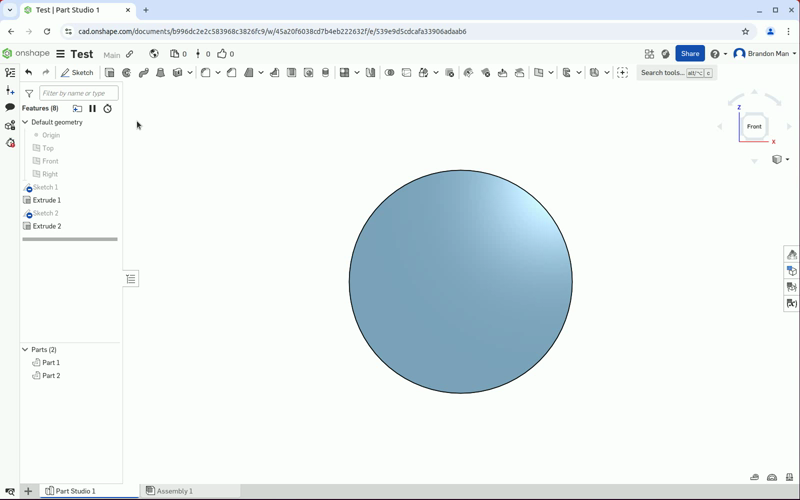
key(shift+h)
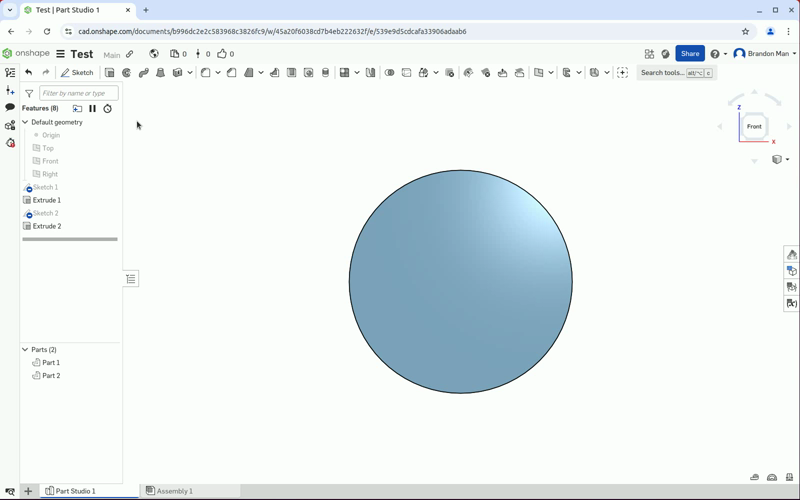
key(shift+h)
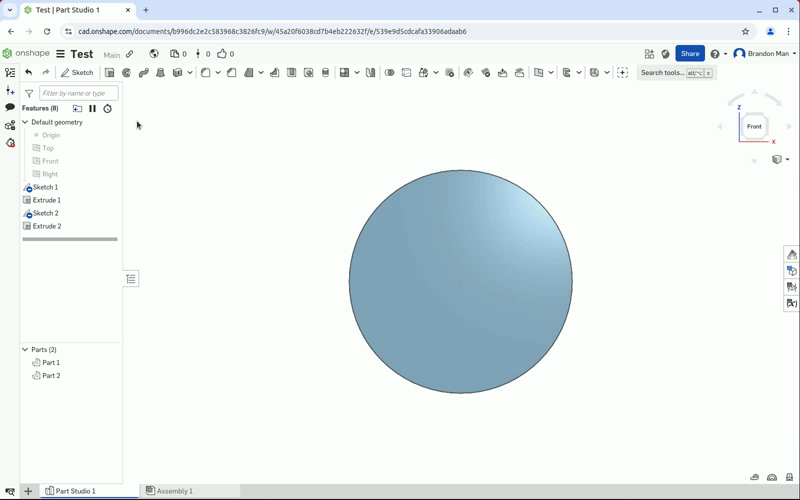
key(shift+7)
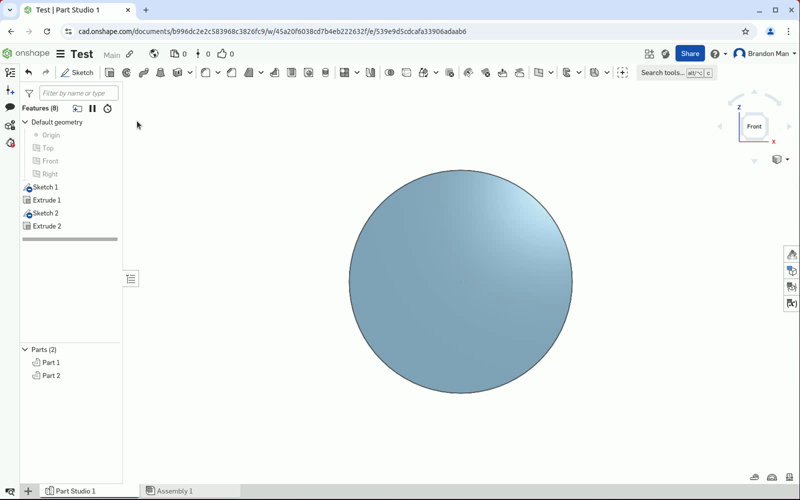
key(left, 2)
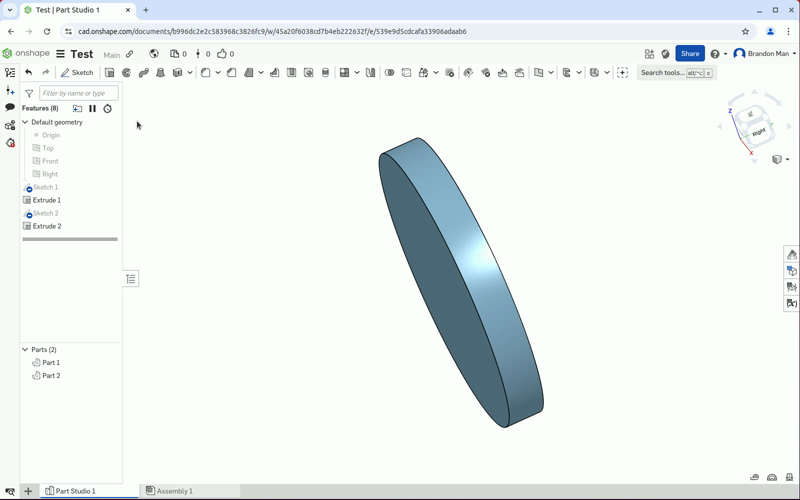
key(down, 2)
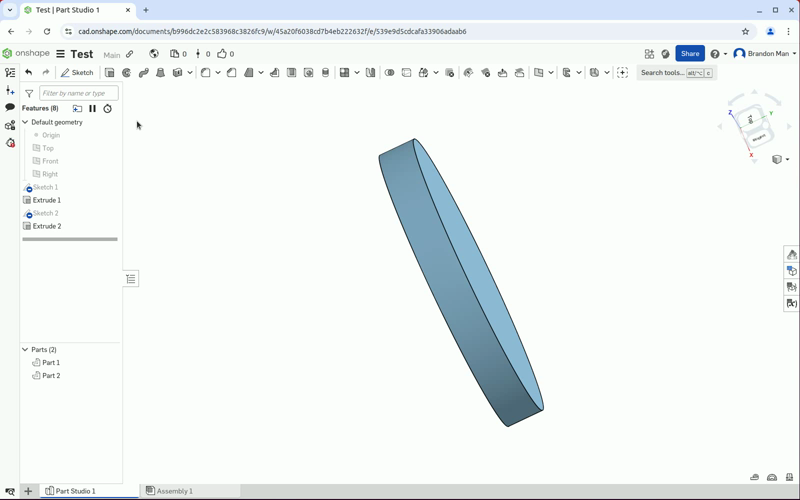
key(up, 2)
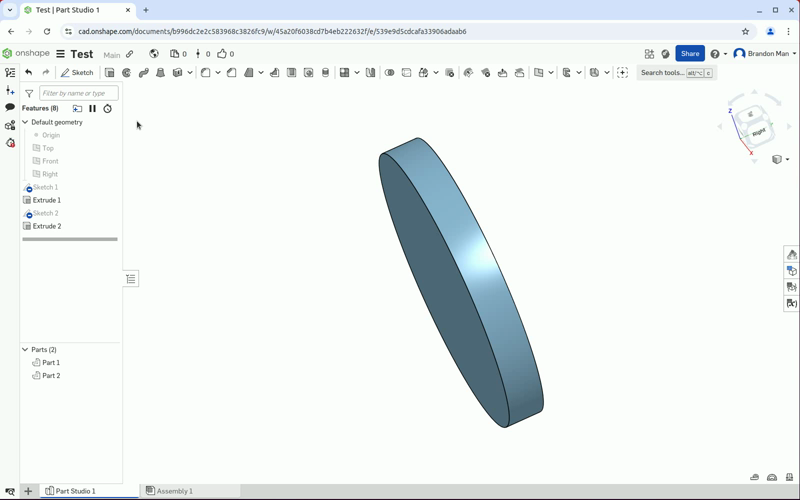
key(right, 2)
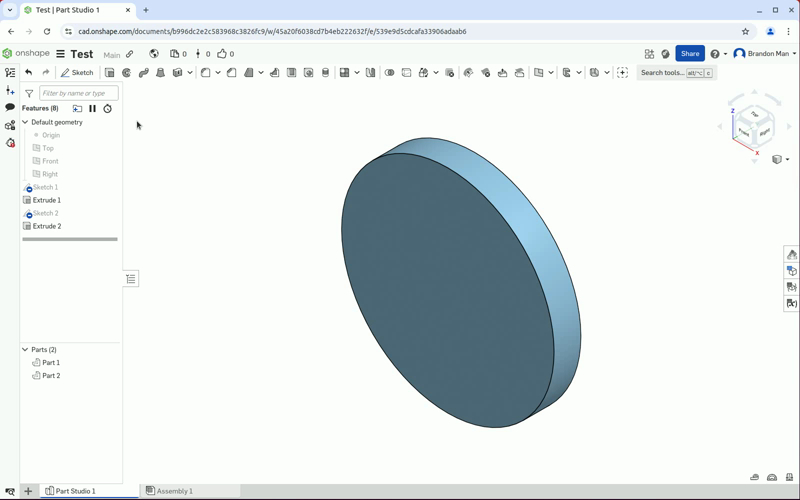
mouse_move(73, 189)
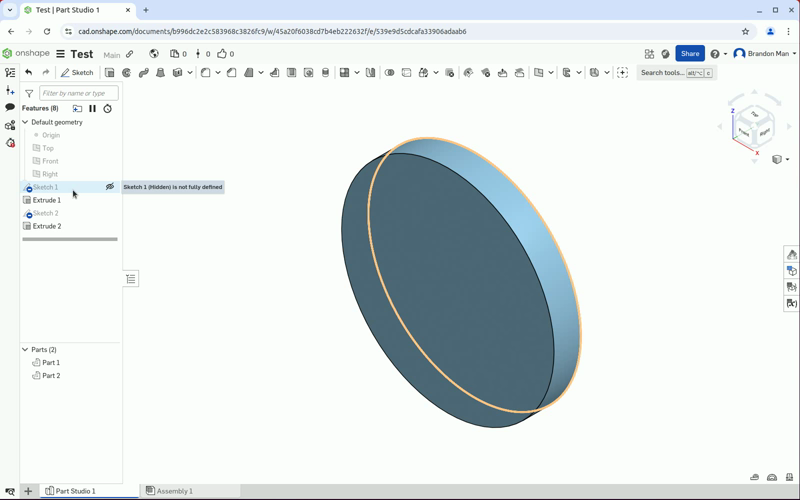
click(73, 189)